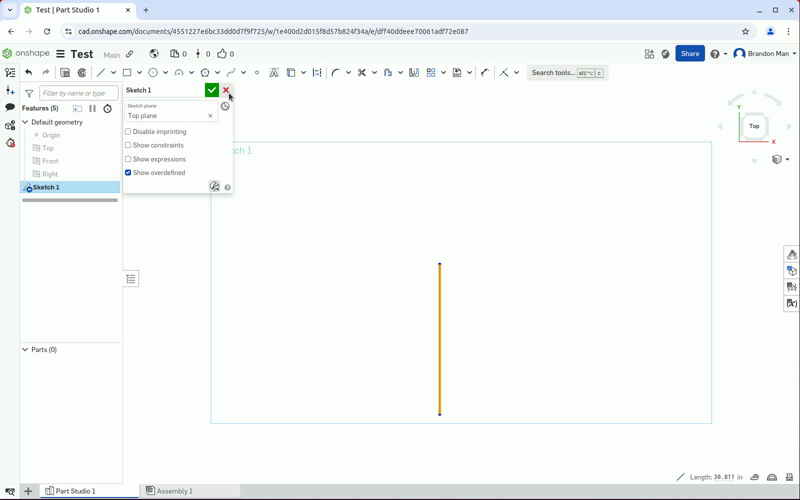
key(shift+h)
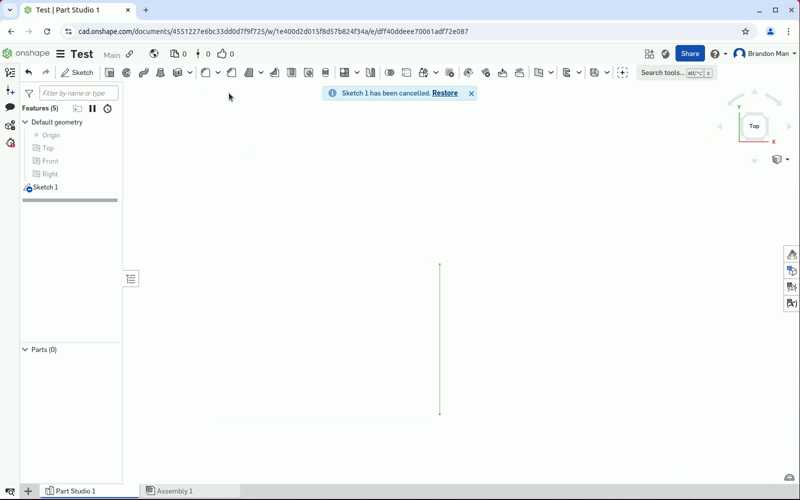
key(shift+s)
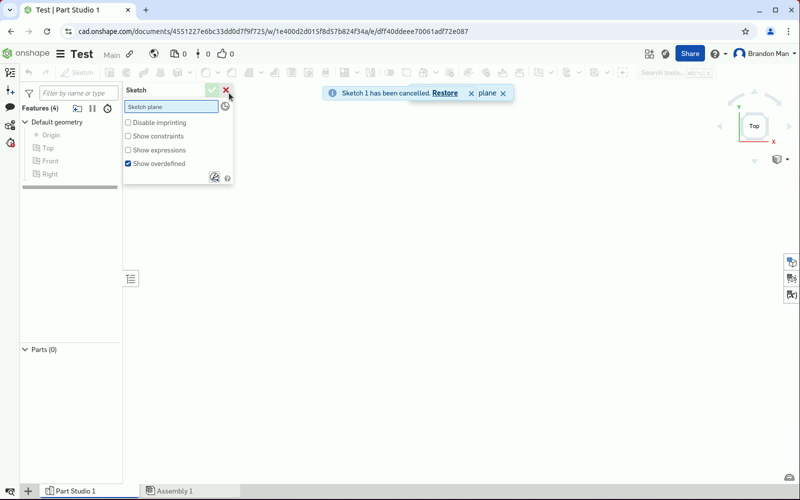
mouse_move(73, 150)
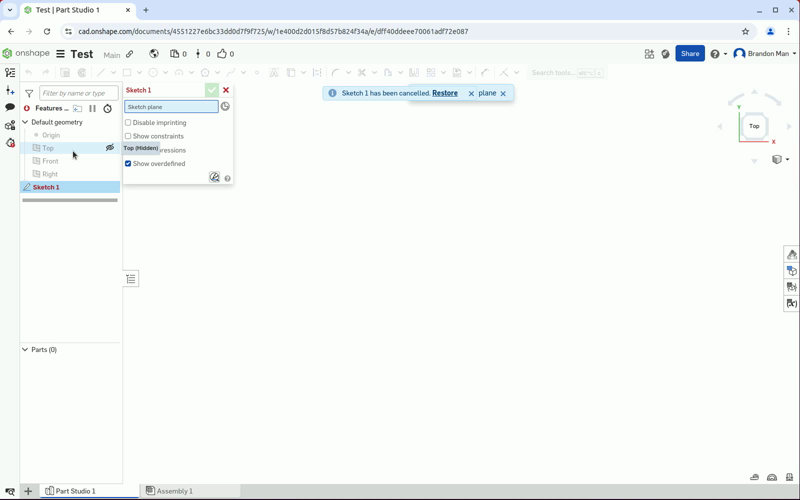
click(73, 150)
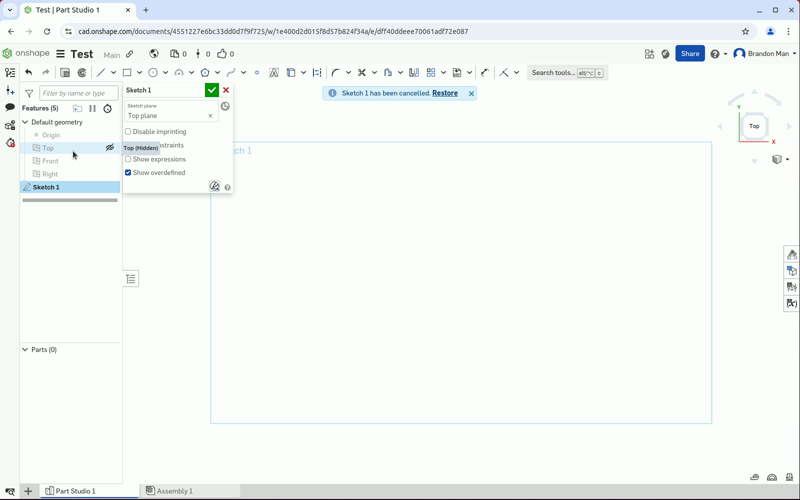
mouse_move(73, 352)
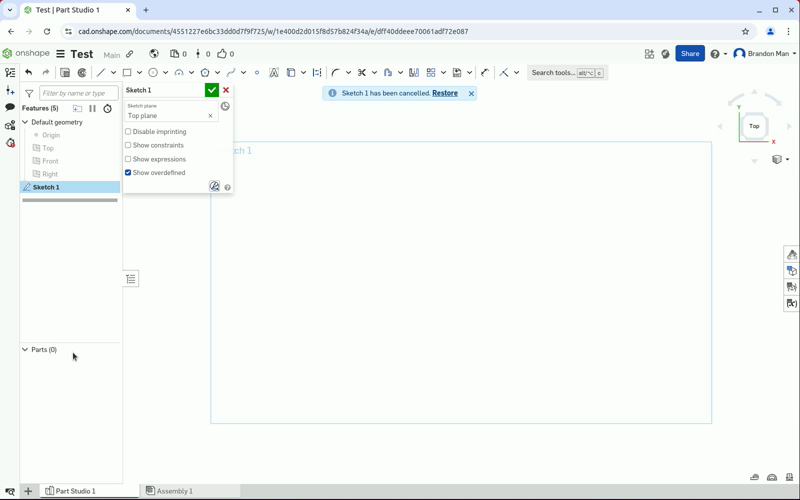
key(y)
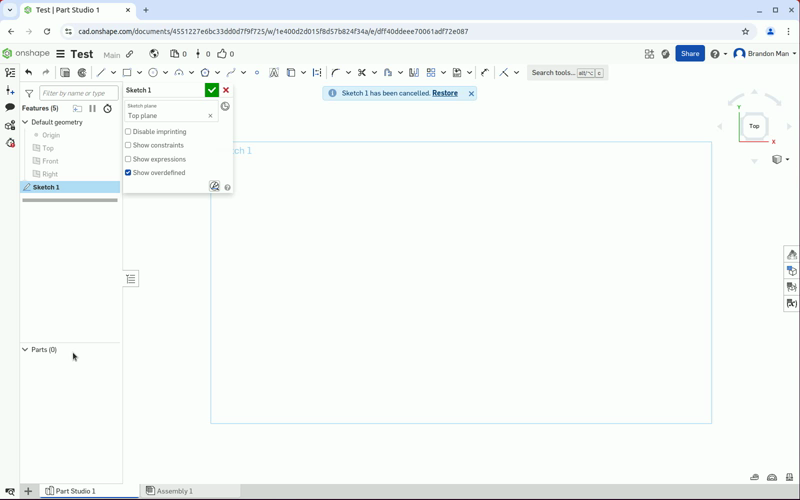
key(c)
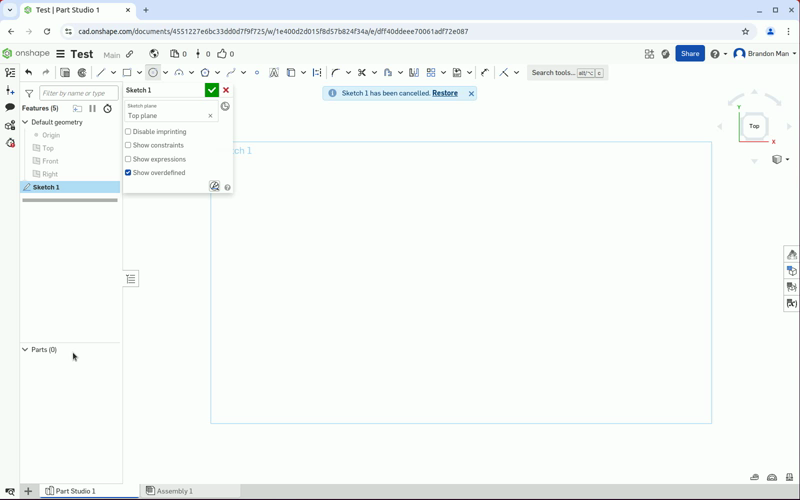
key_down(shift)
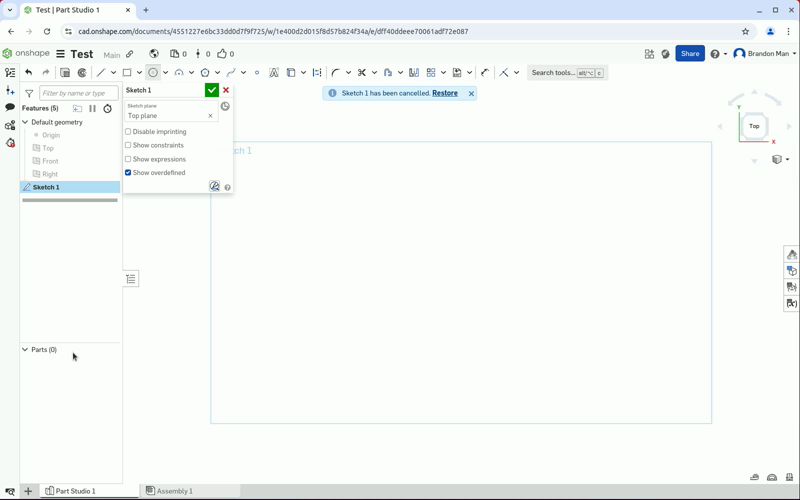
mouse_move(461, 282)
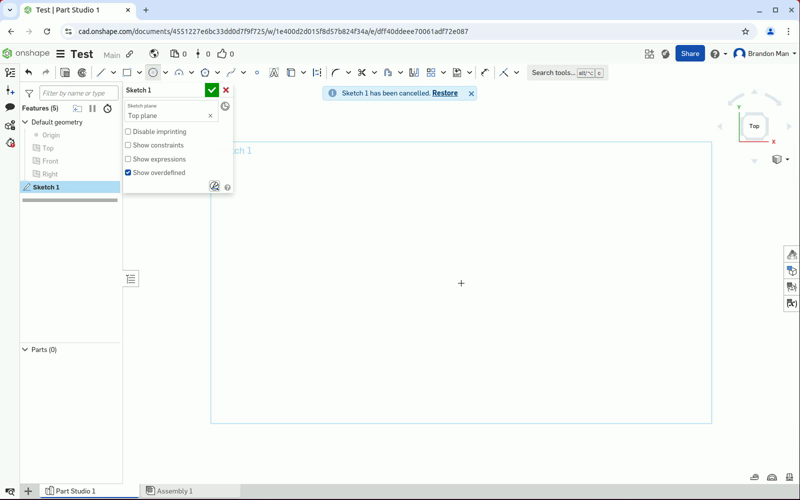
click(461, 282)
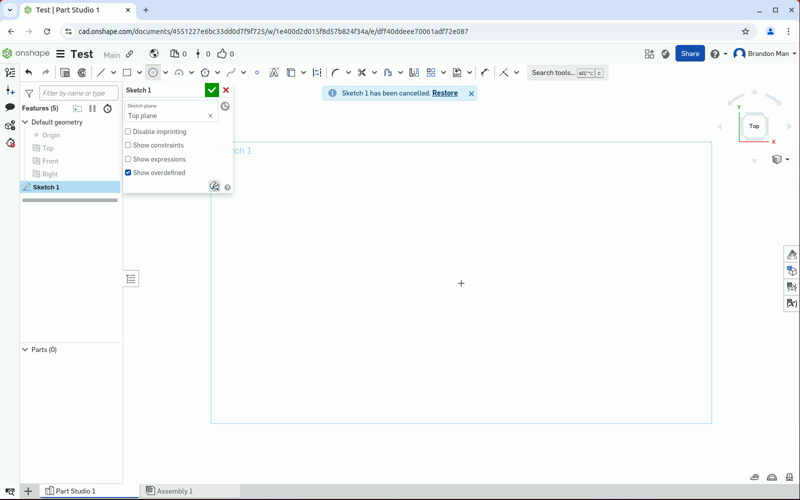
key_up(shift)
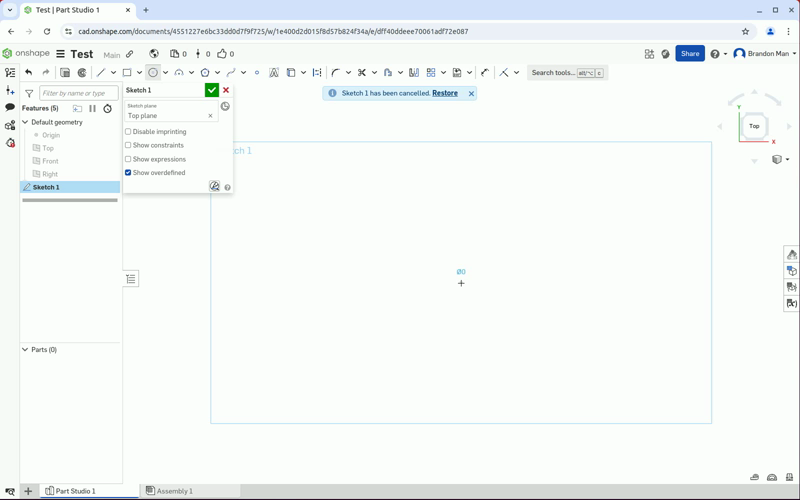
mouse_move(518, 282)
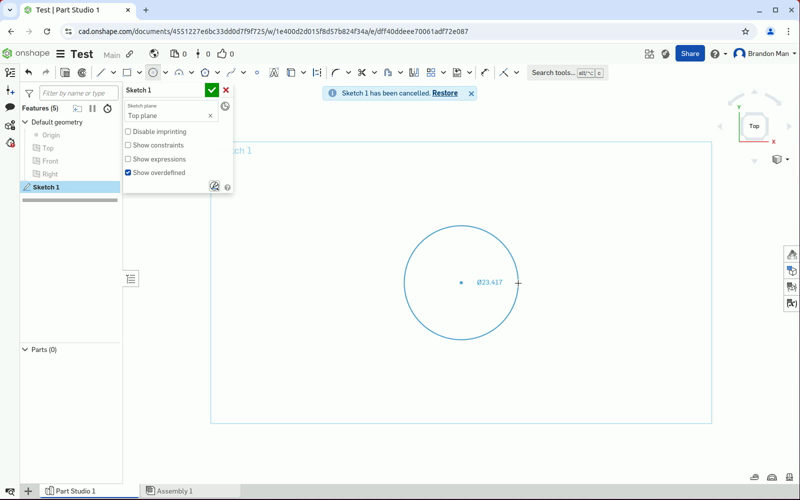
click(518, 282)
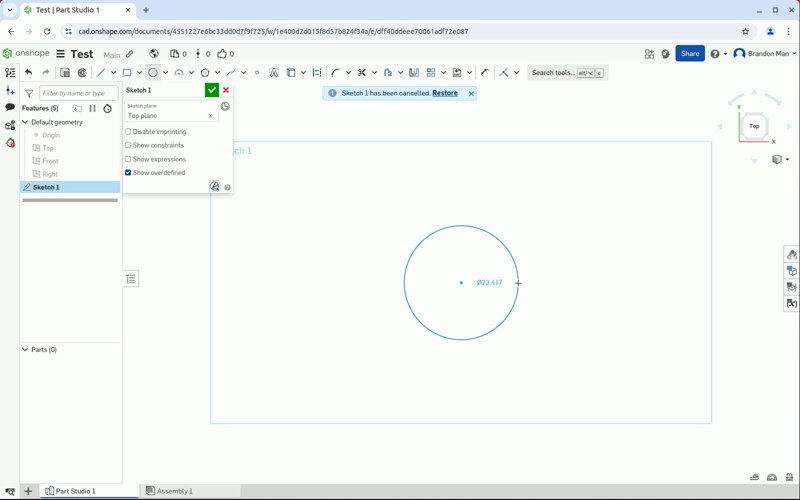
key(esc)
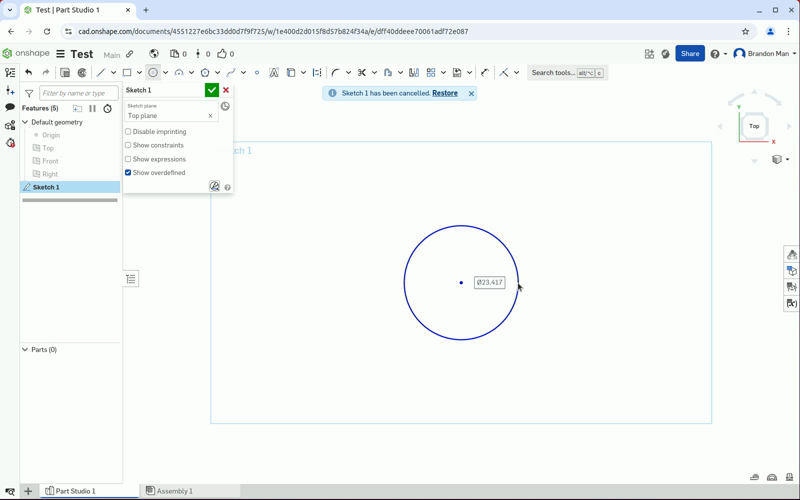
key(c)
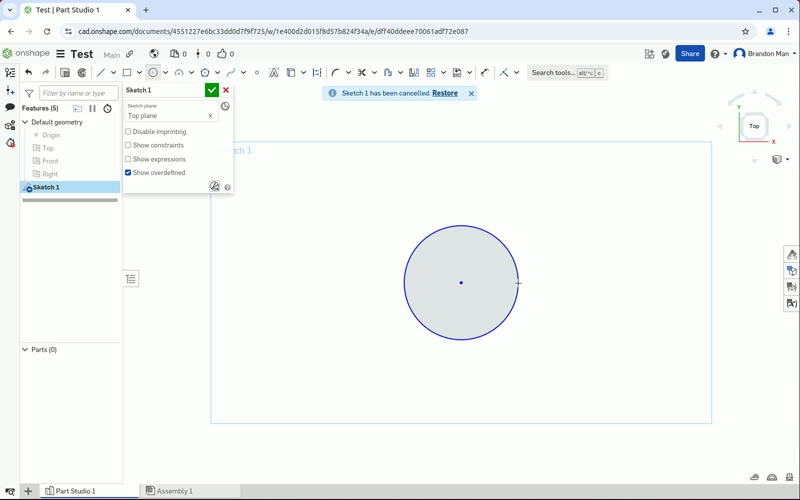
key_down(shift)
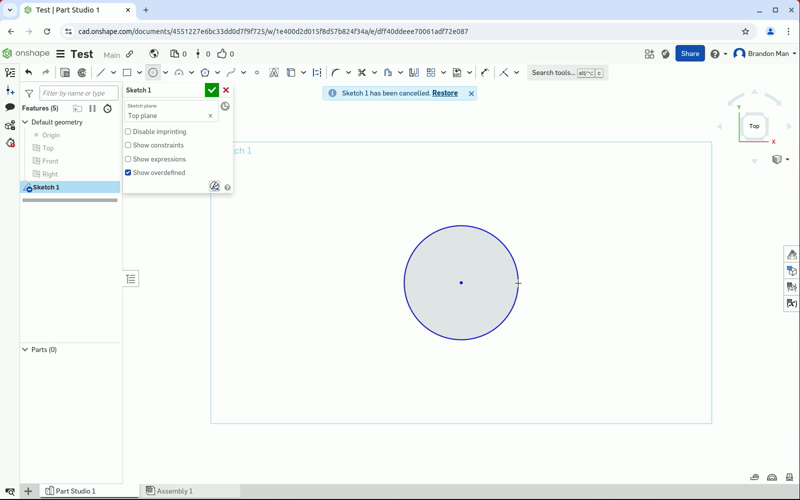
mouse_move(461, 282)
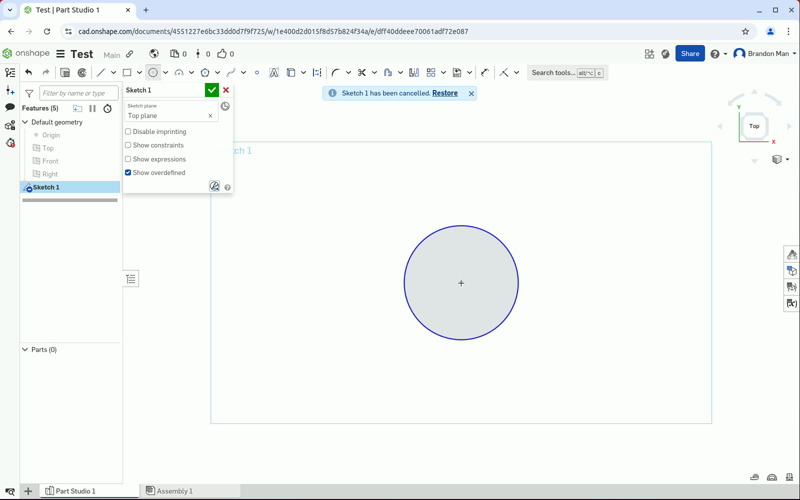
click(461, 282)
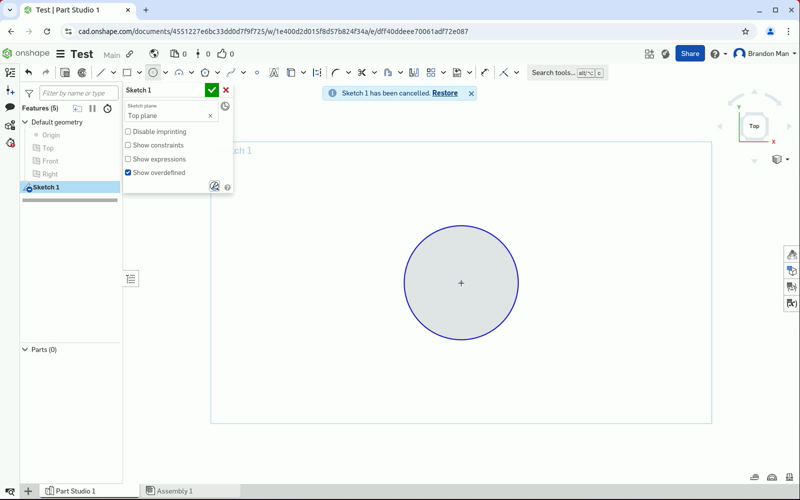
key_up(shift)
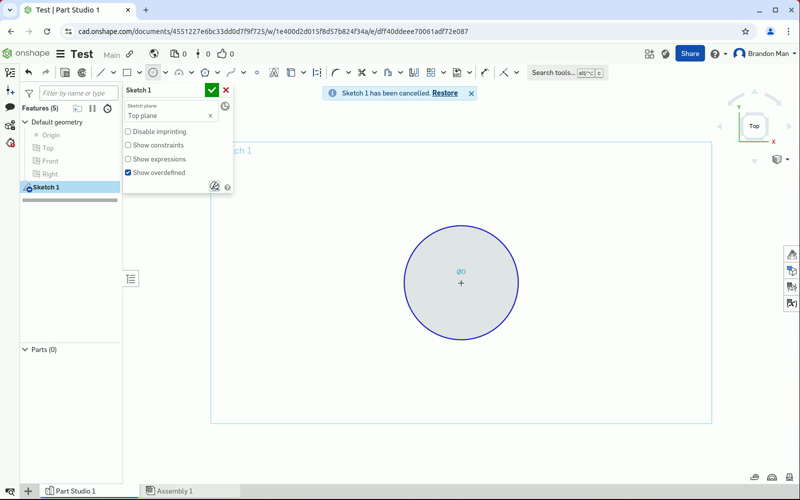
mouse_move(496, 282)
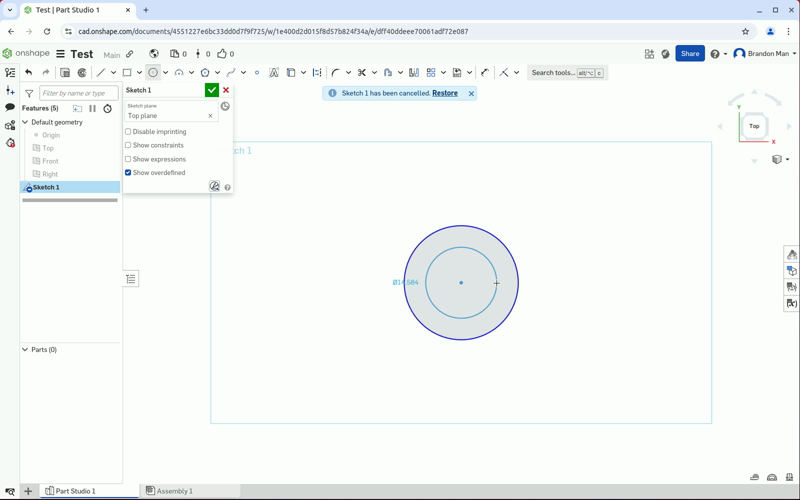
click(496, 282)
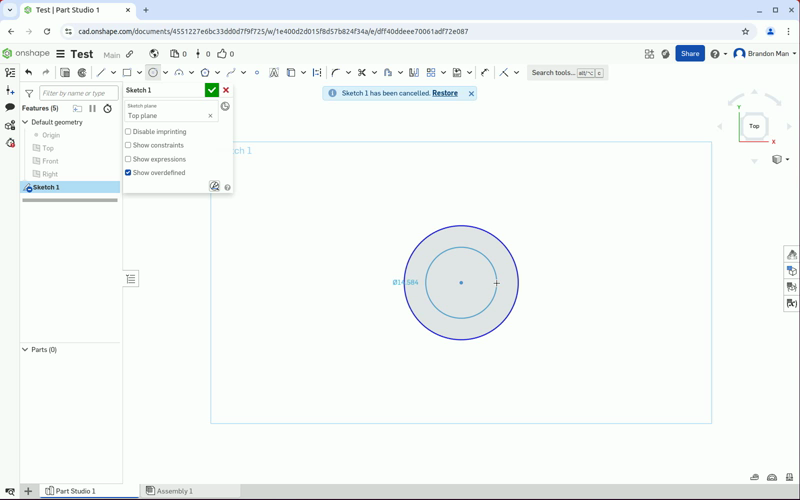
key(esc)
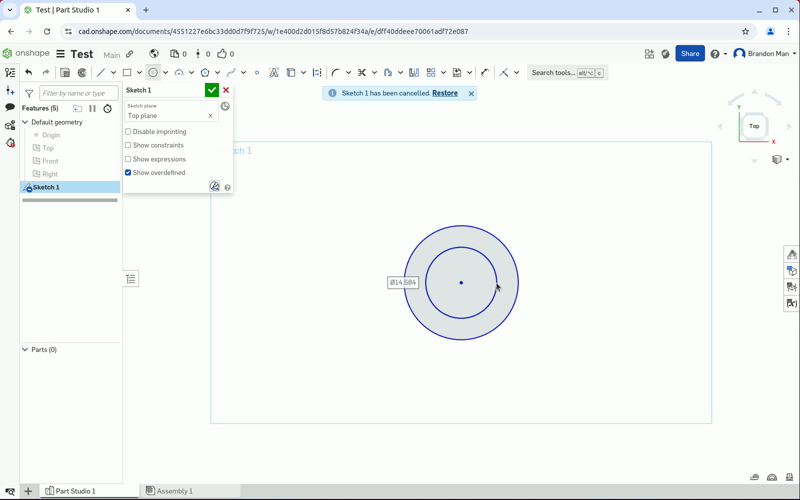
mouse_move(477, 233)
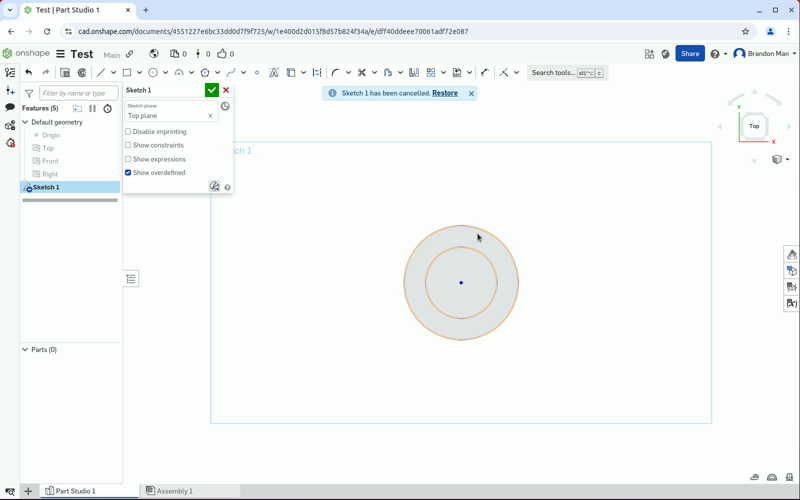
click(477, 233)
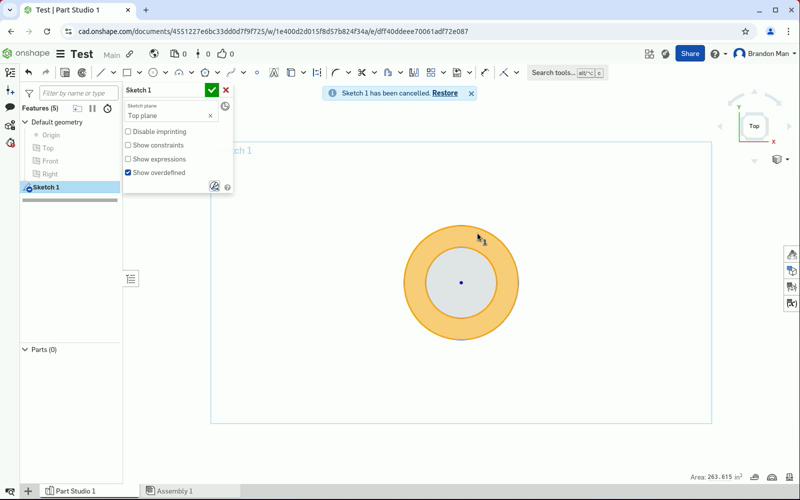
mouse_move(73, 352)
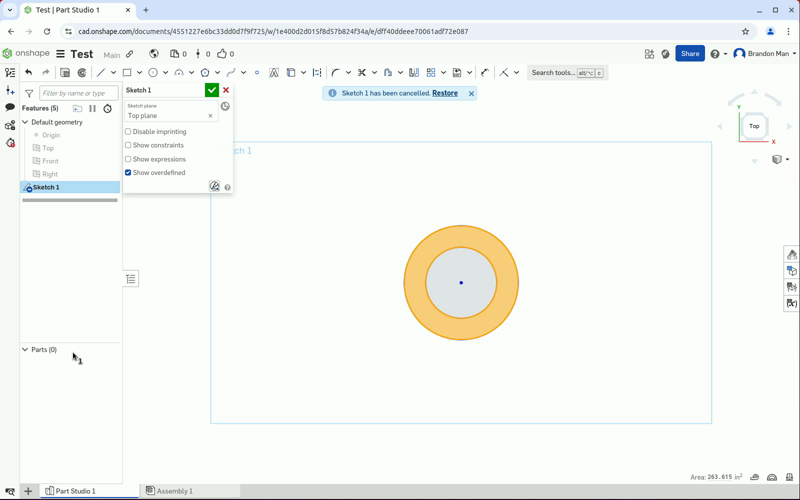
key(shift+y)
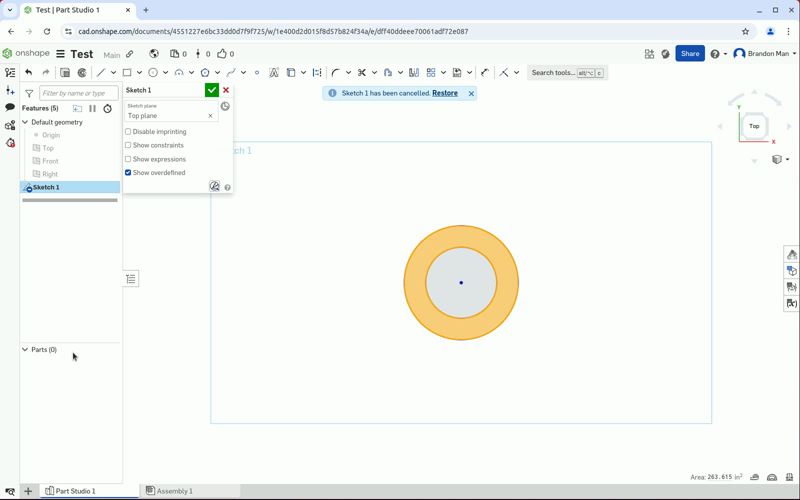
key(shift+e)
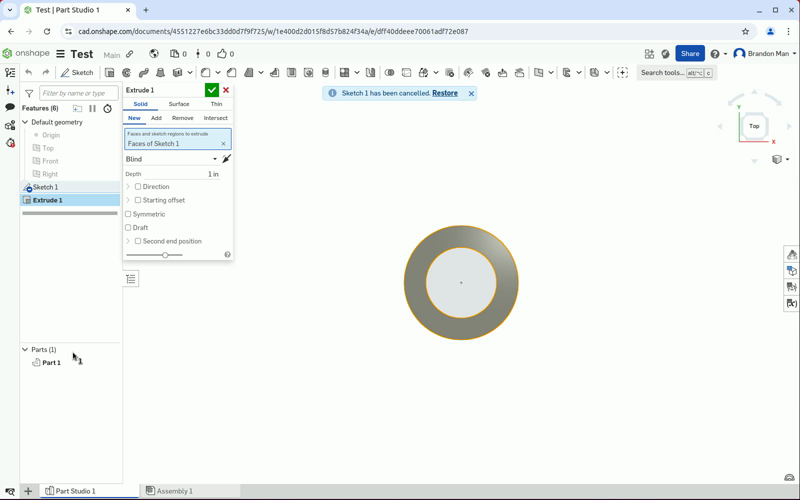
mouse_move(143, 106)
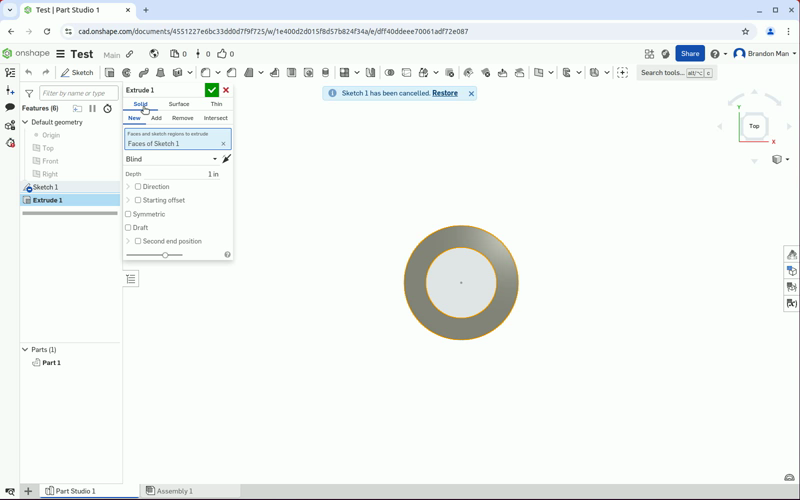
click(143, 106)
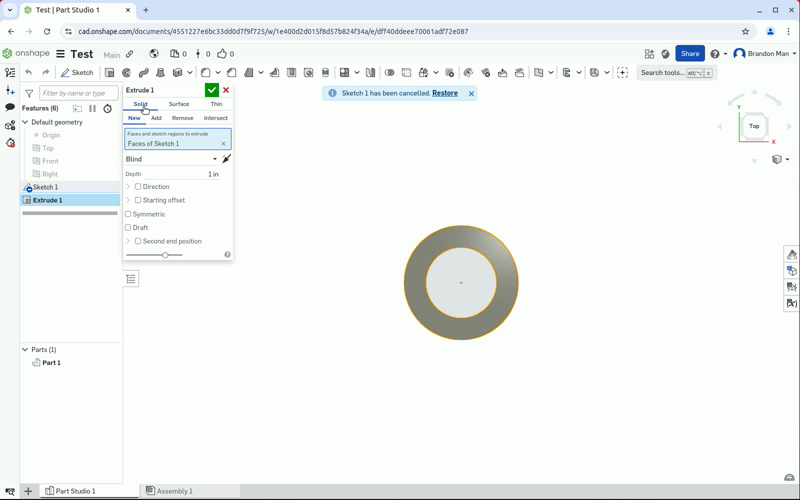
mouse_move(137, 120)
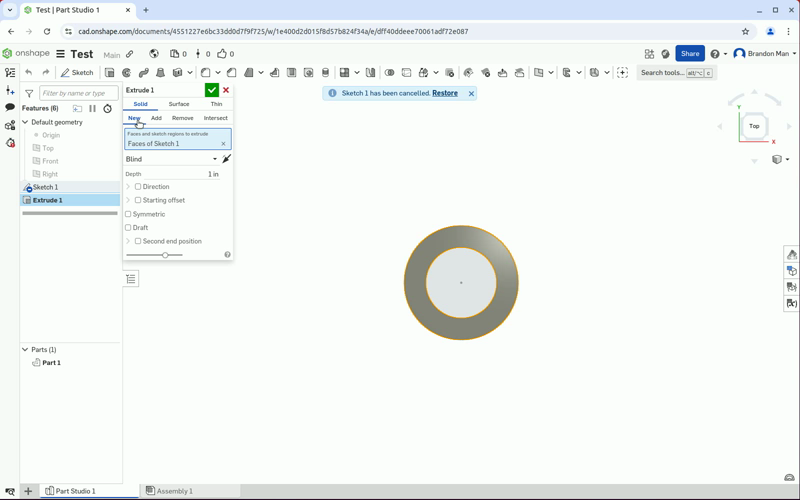
click(137, 120)
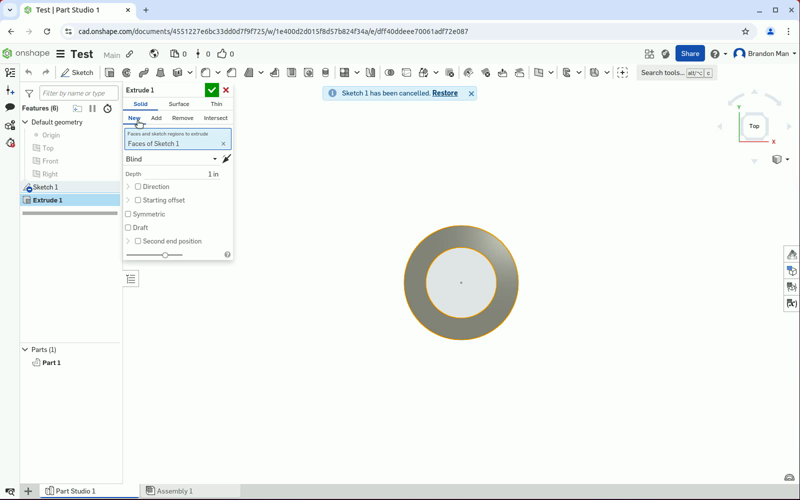
key(tab, 4)
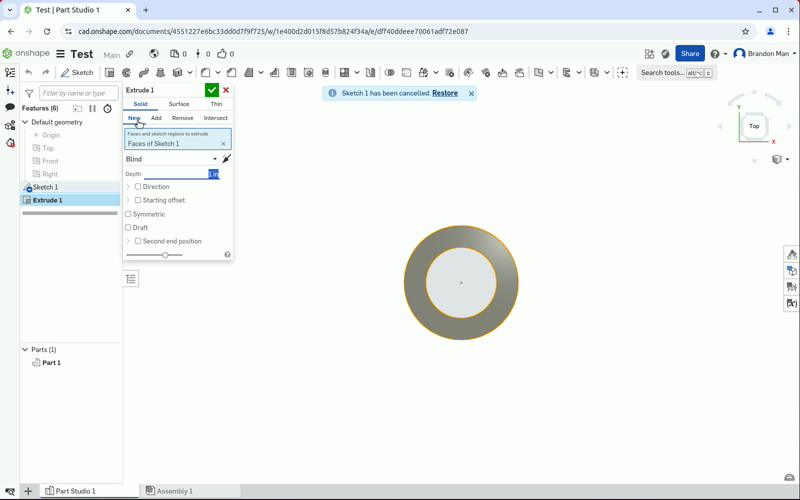
text(5.777)
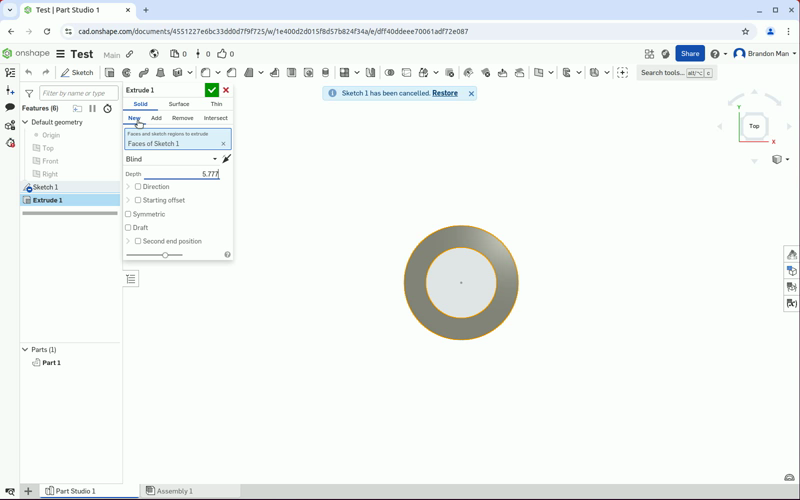
key(enter)
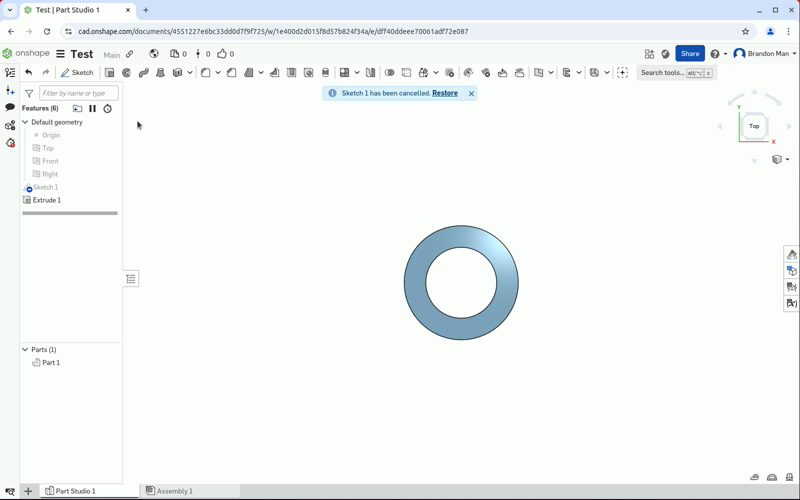
key(shift+h)
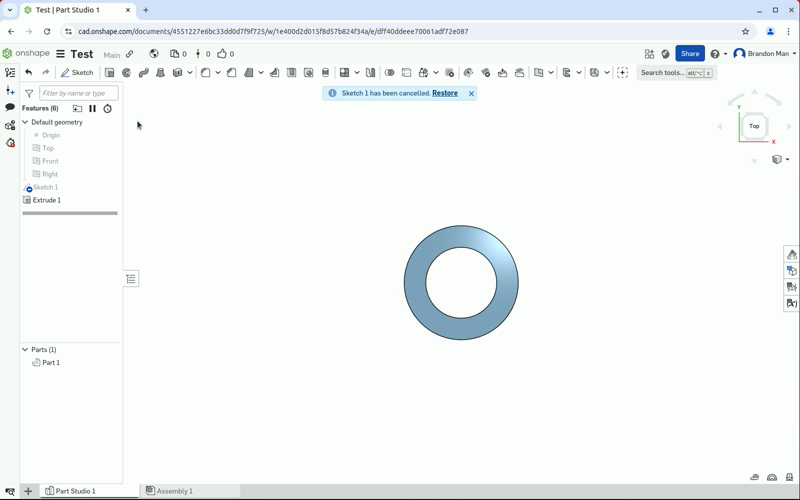
key(shift+h)
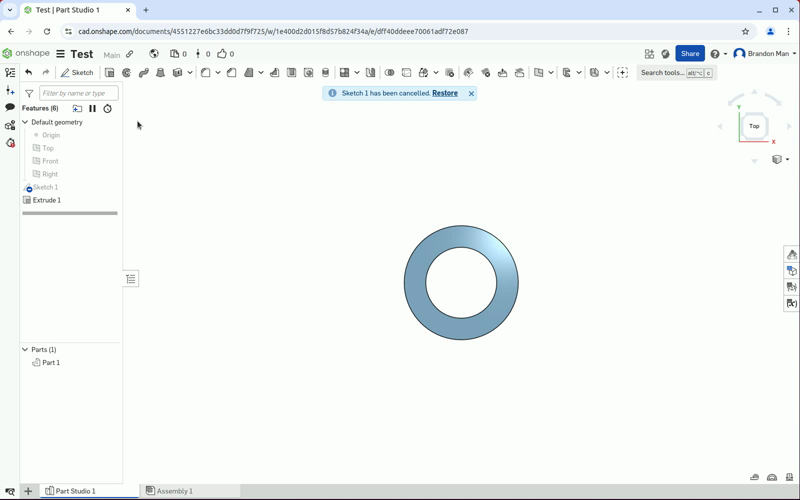
mouse_move(73, 189)
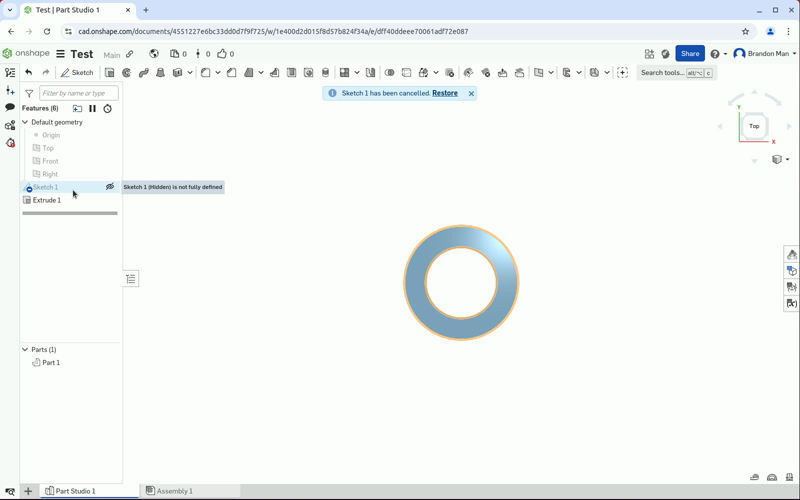
click(73, 189)
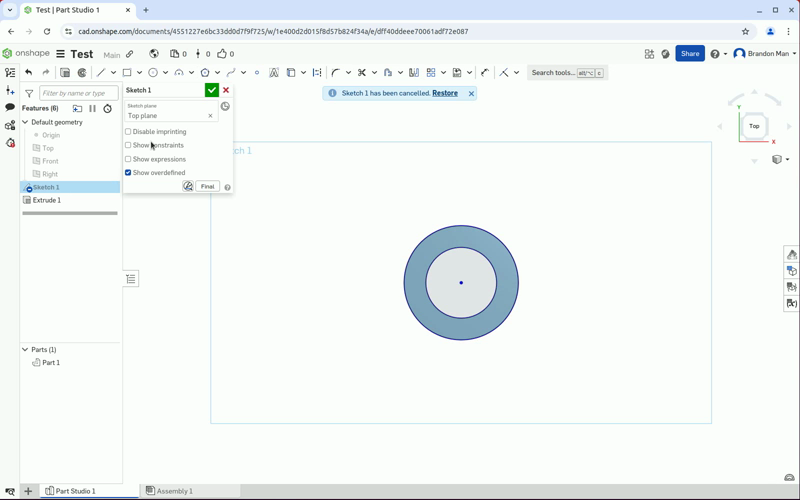
mouse_move(229, 92)
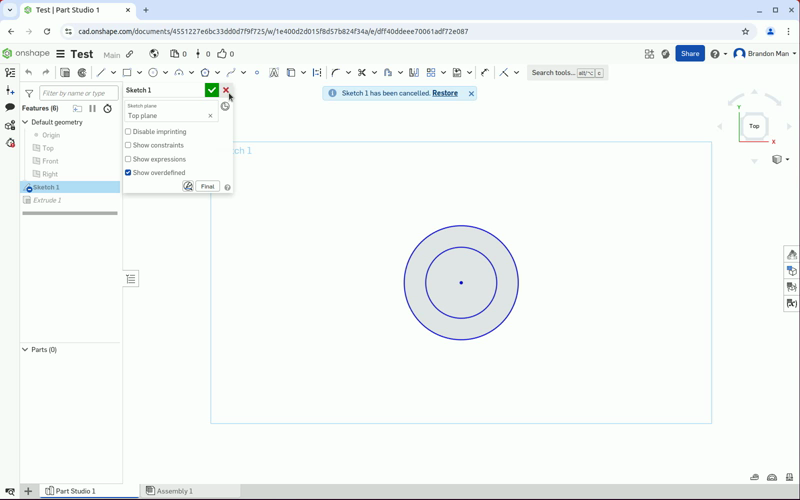
click(229, 92)
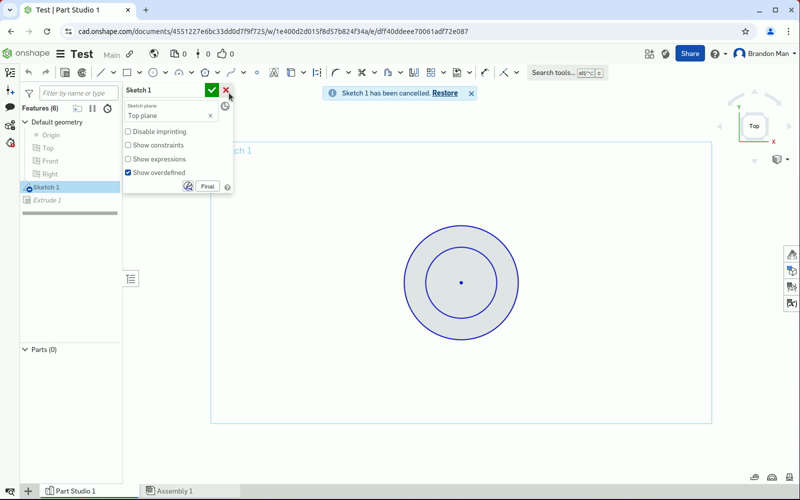
key(shift+s)
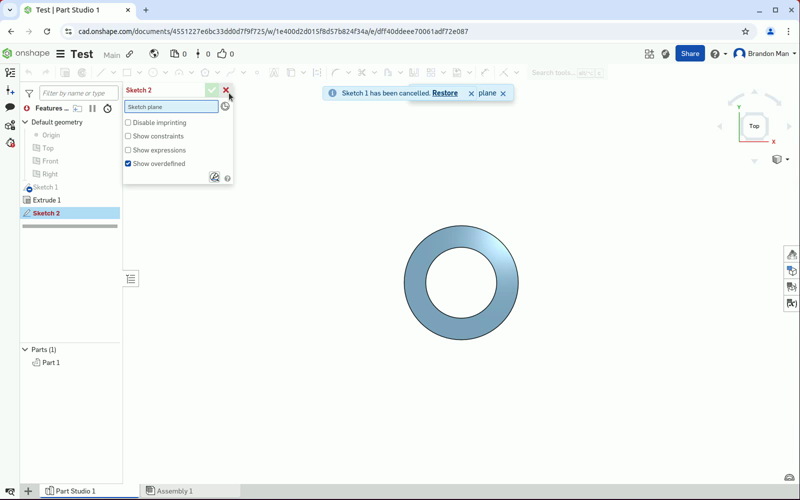
mouse_move(73, 150)
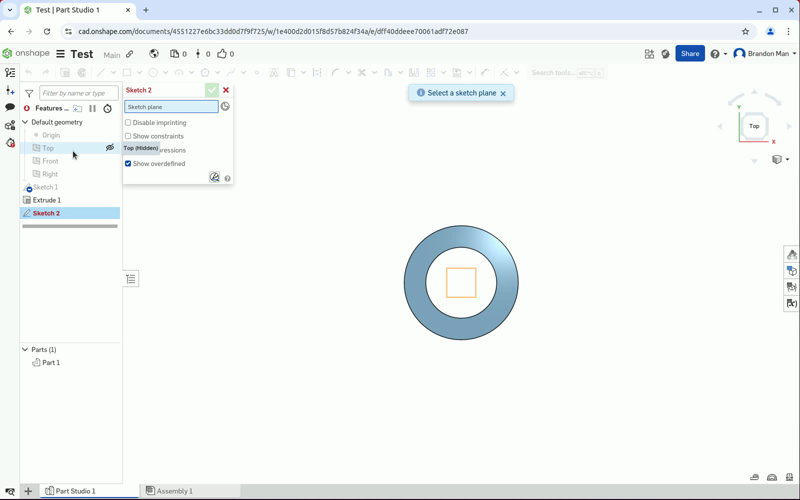
click(73, 150)
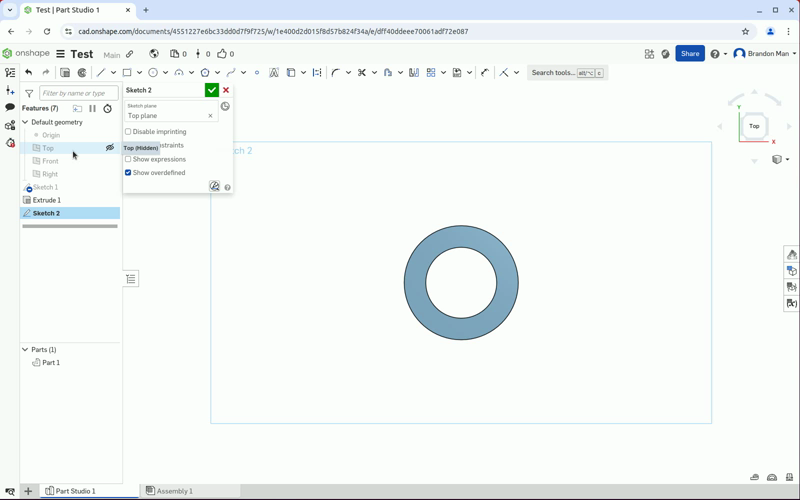
mouse_move(73, 352)
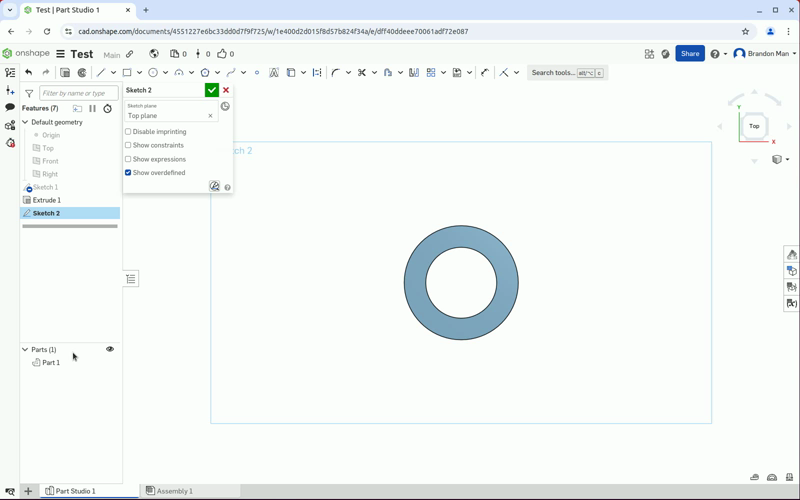
key(y)
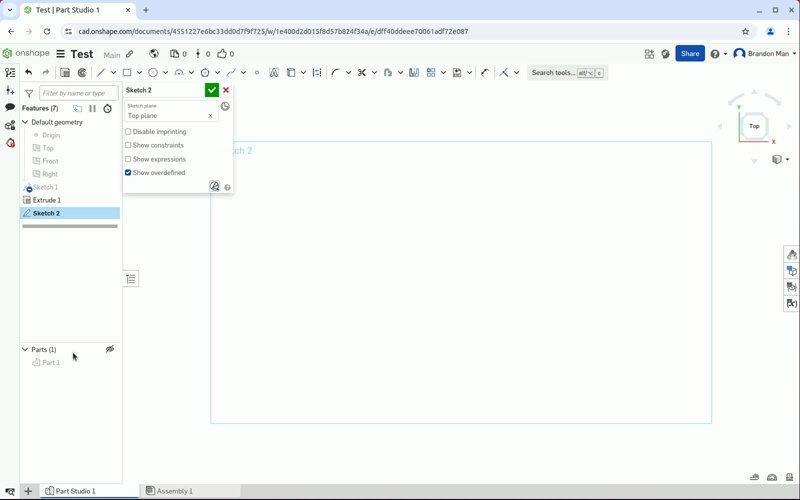
key(c)
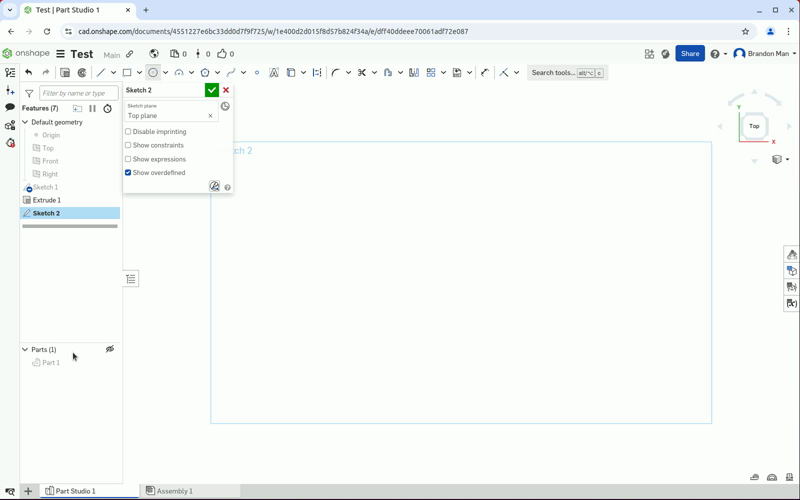
key_down(shift)
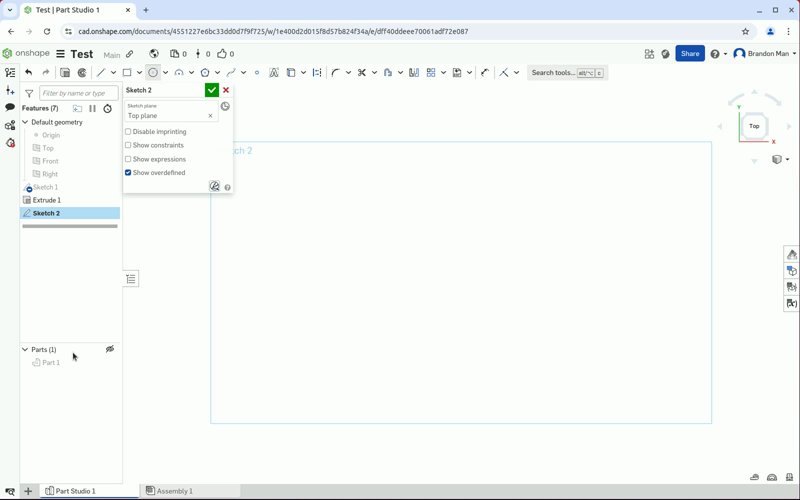
mouse_move(461, 282)
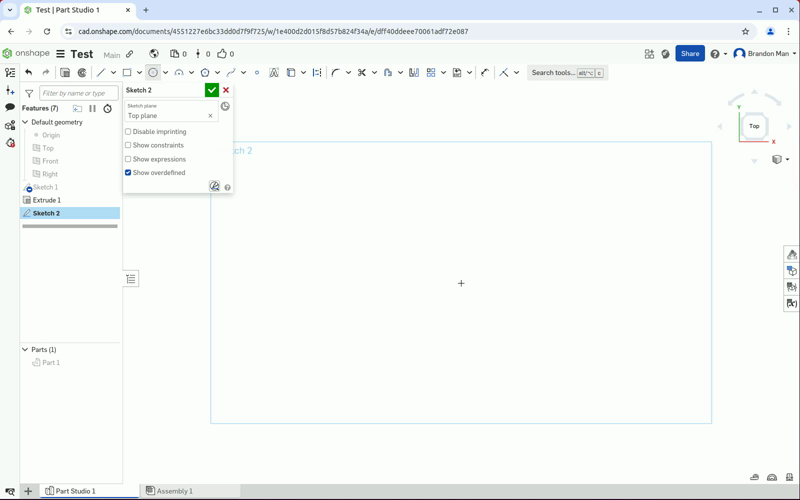
click(461, 282)
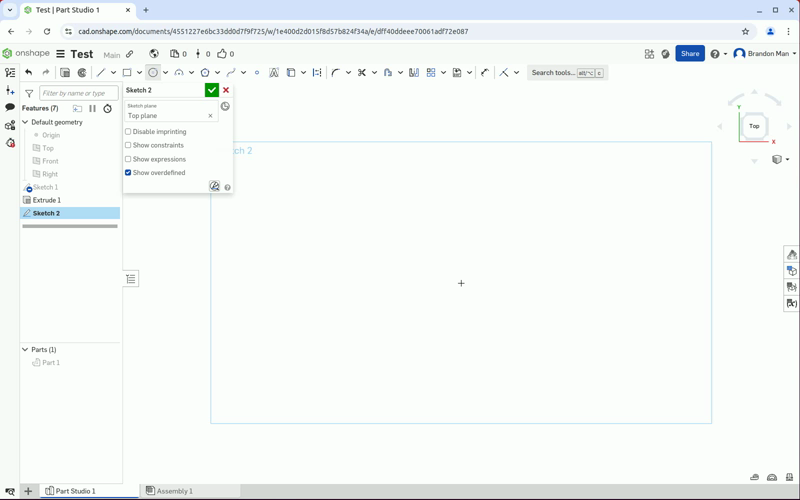
key_up(shift)
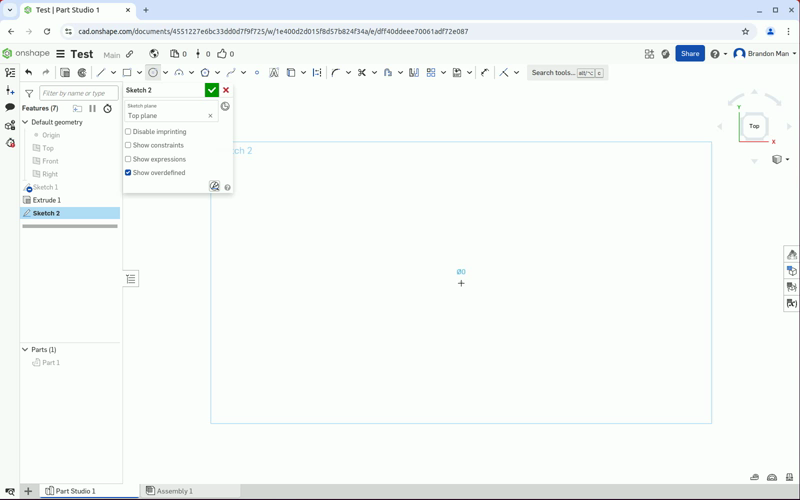
mouse_move(497, 282)
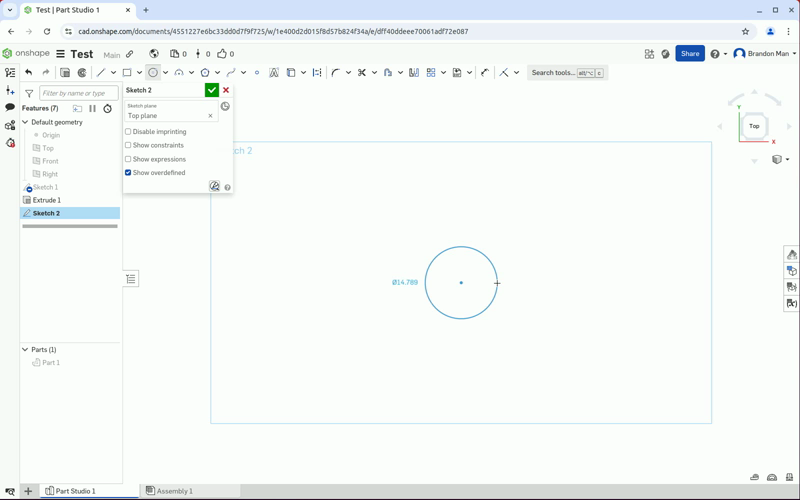
click(497, 282)
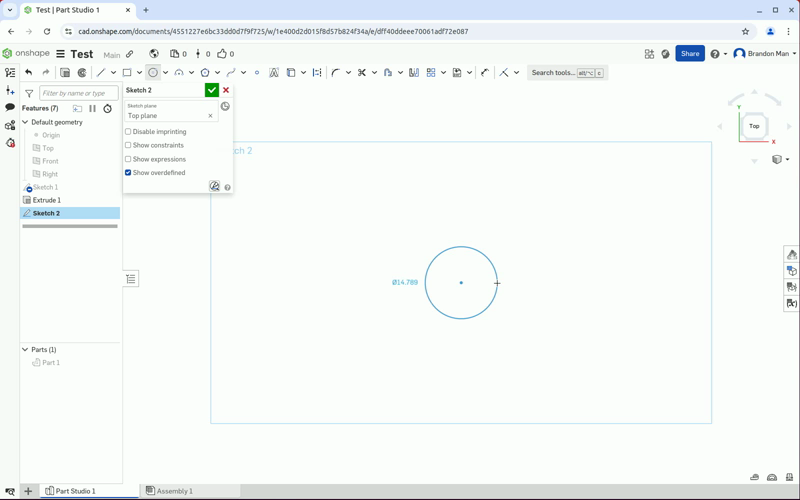
key(esc)
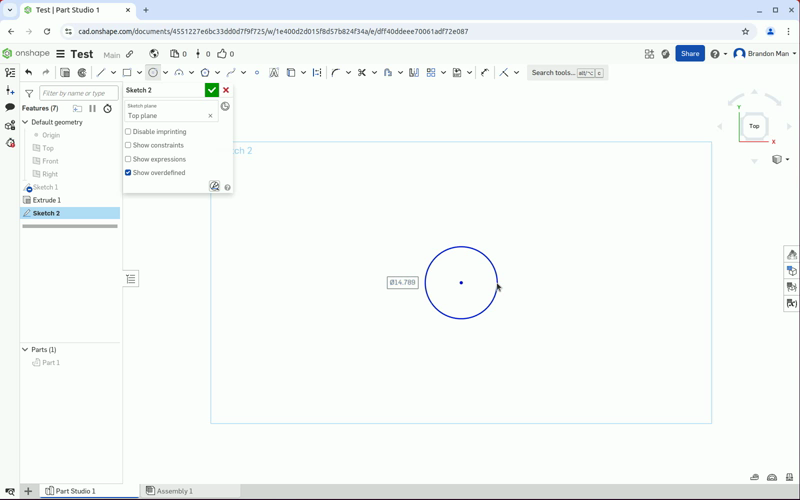
key(c)
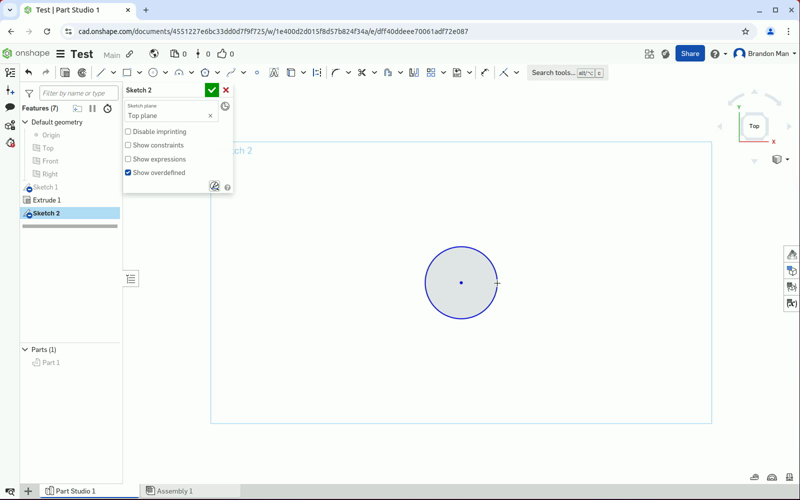
key_down(shift)
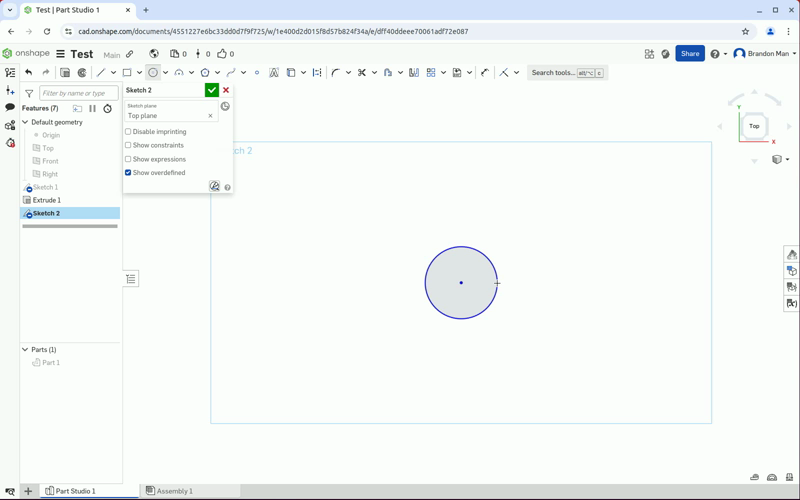
mouse_move(461, 282)
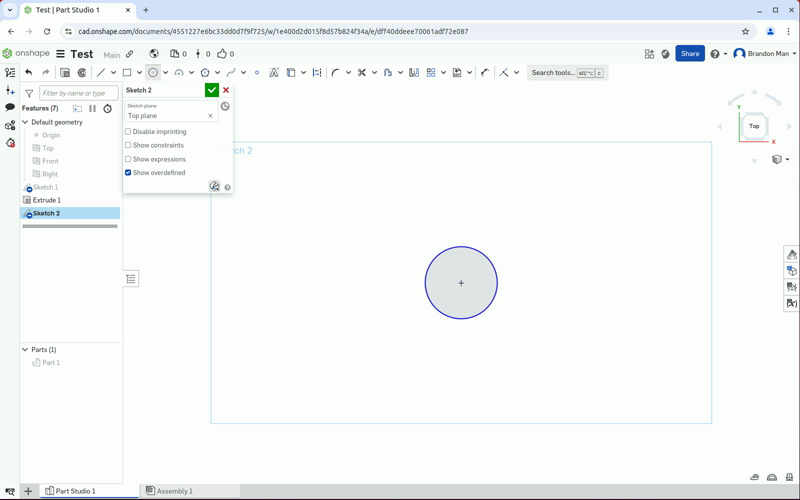
click(461, 282)
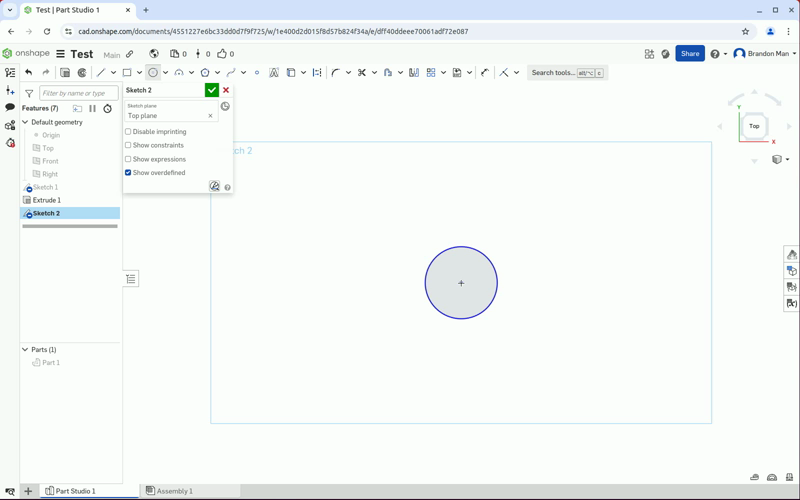
key_up(shift)
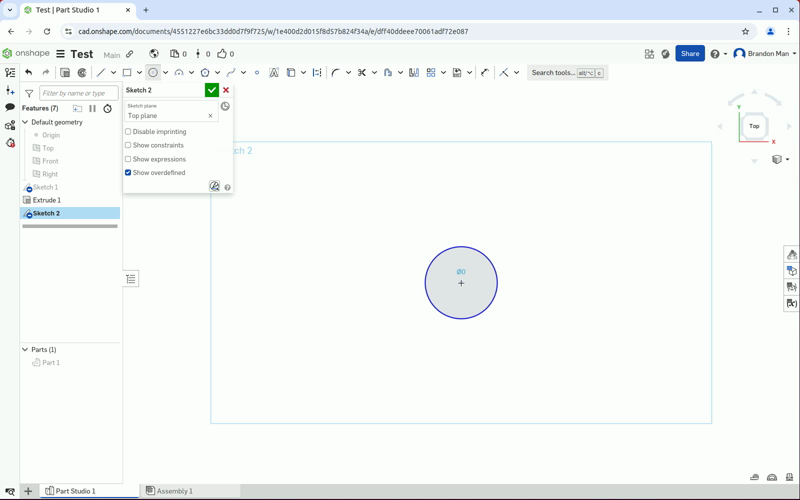
mouse_move(482, 282)
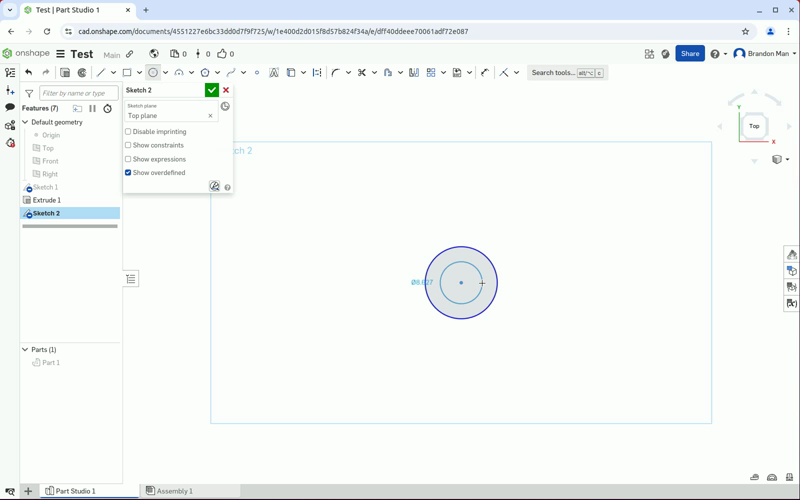
click(482, 282)
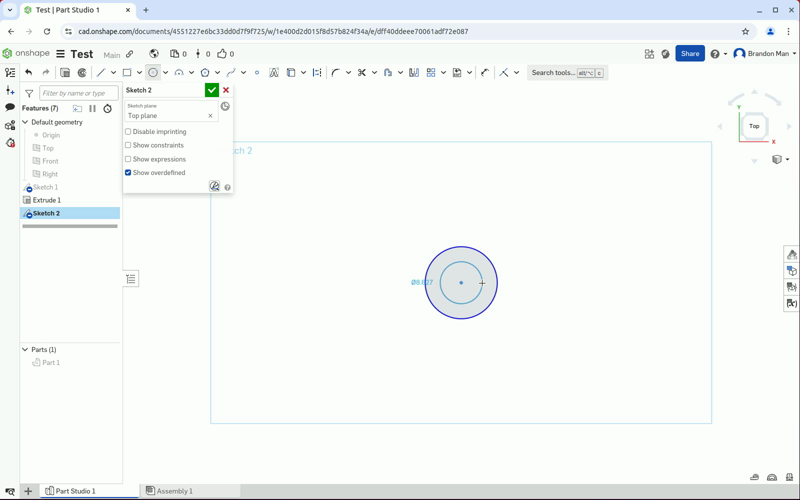
key(esc)
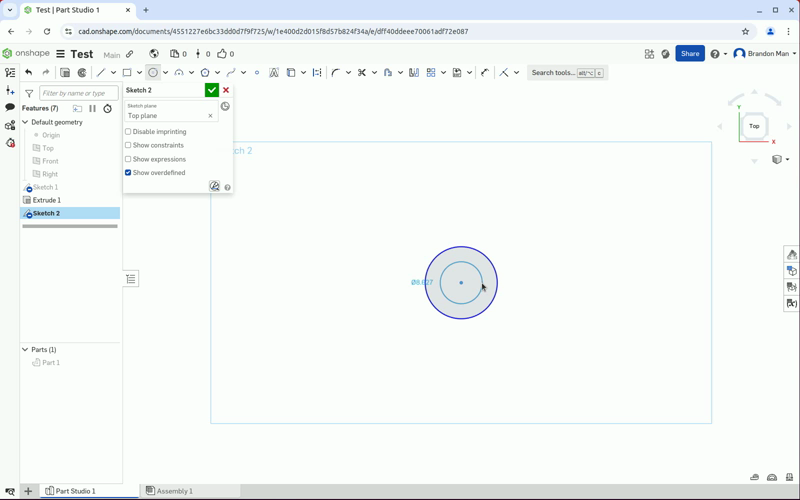
mouse_move(441, 308)
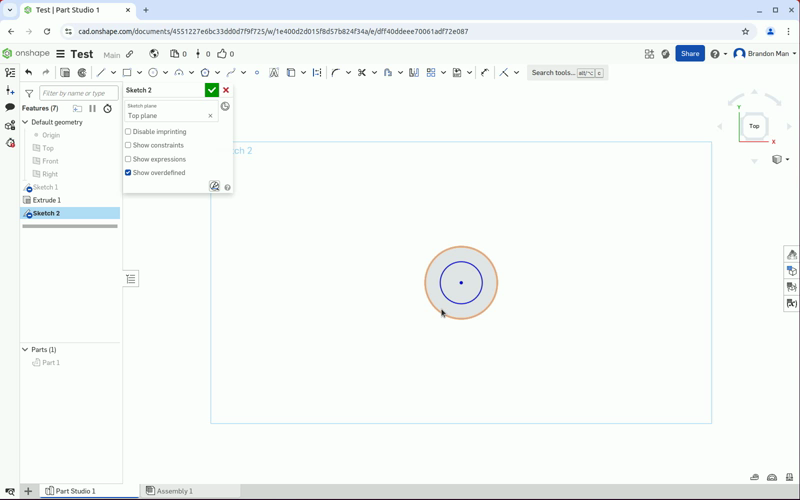
click(441, 308)
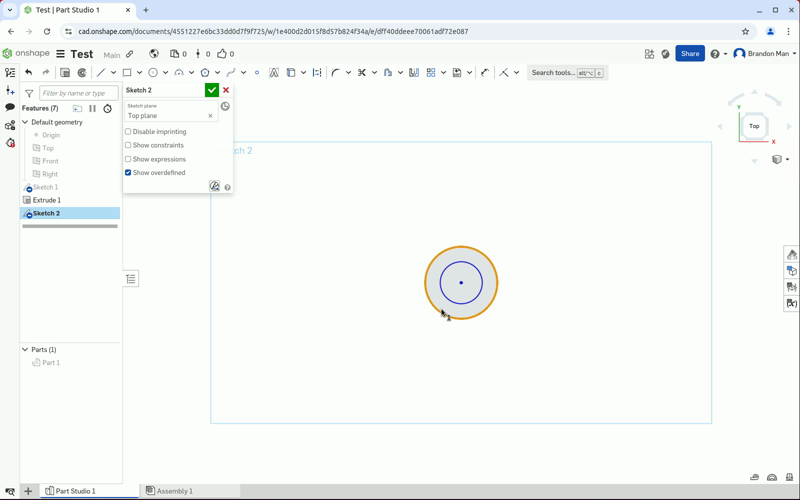
mouse_move(73, 352)
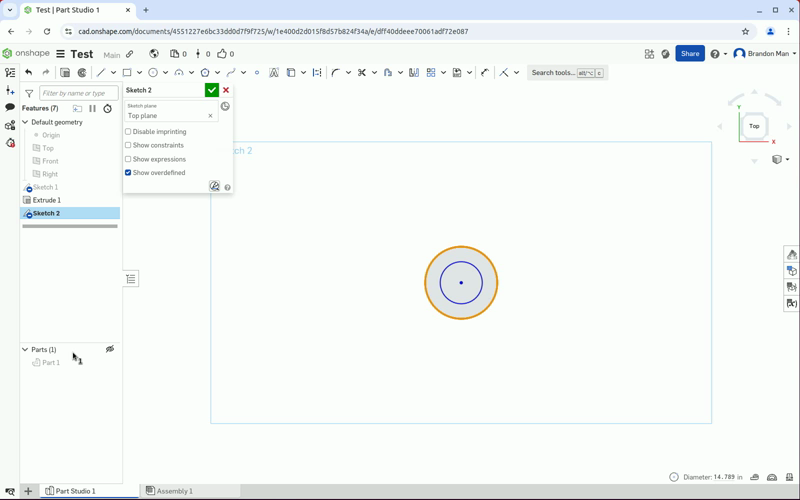
key(shift+y)
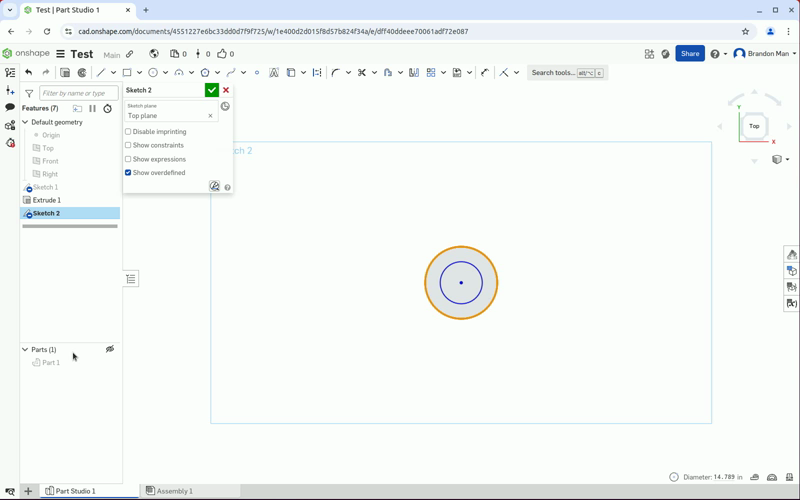
key(shift+e)
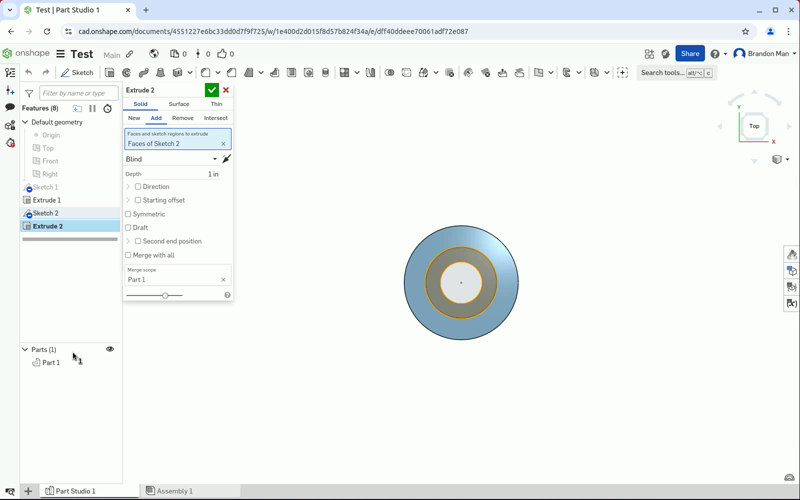
mouse_move(143, 106)
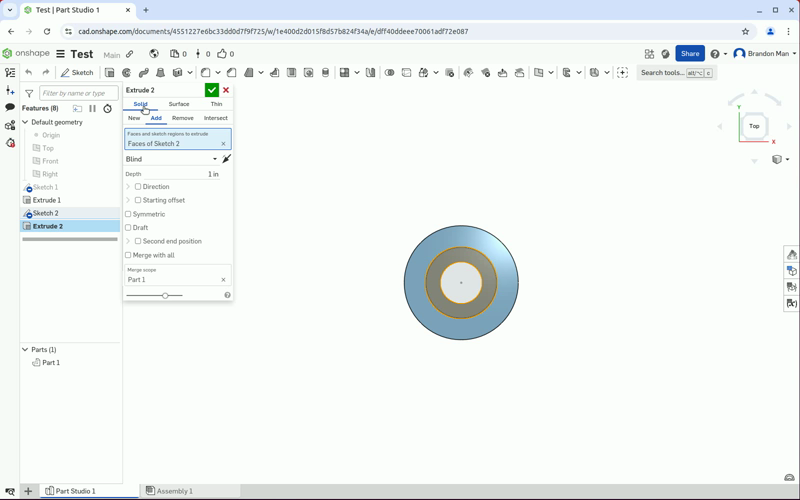
click(143, 106)
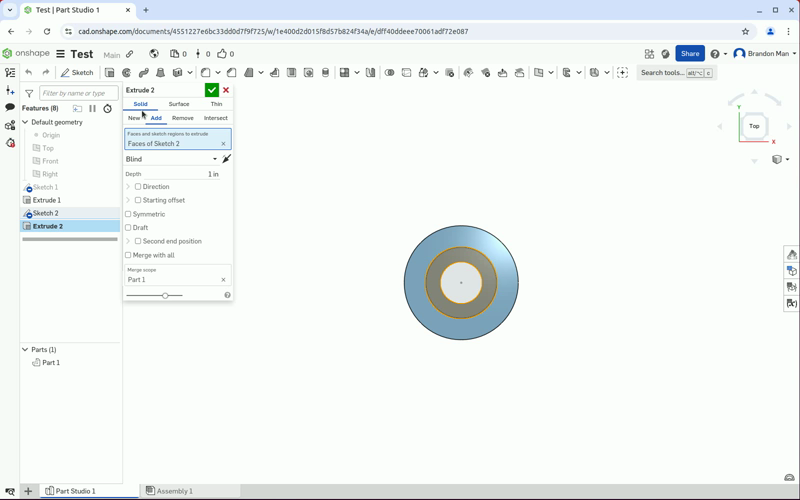
mouse_move(137, 120)
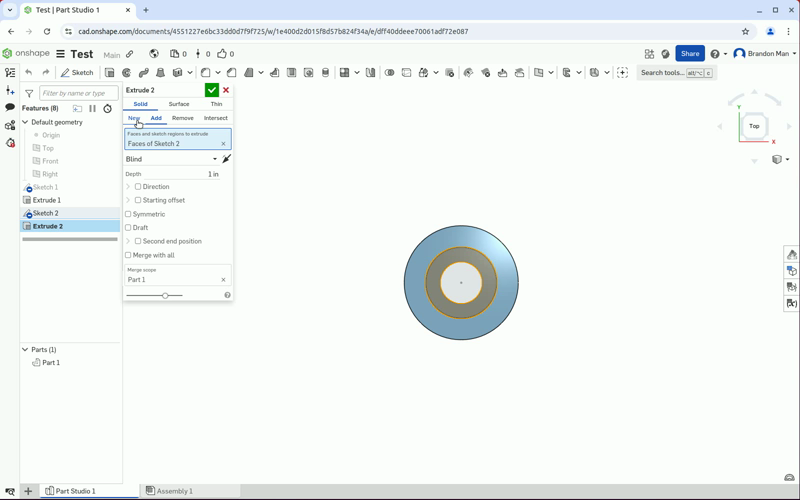
click(137, 120)
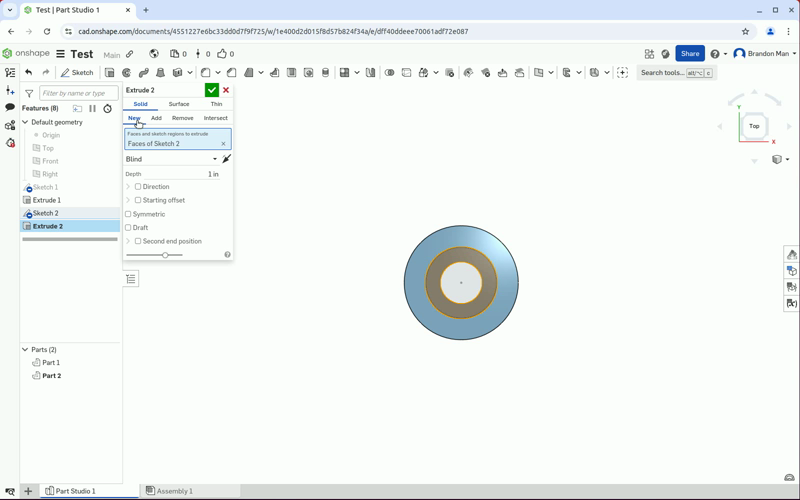
key(tab, 4)
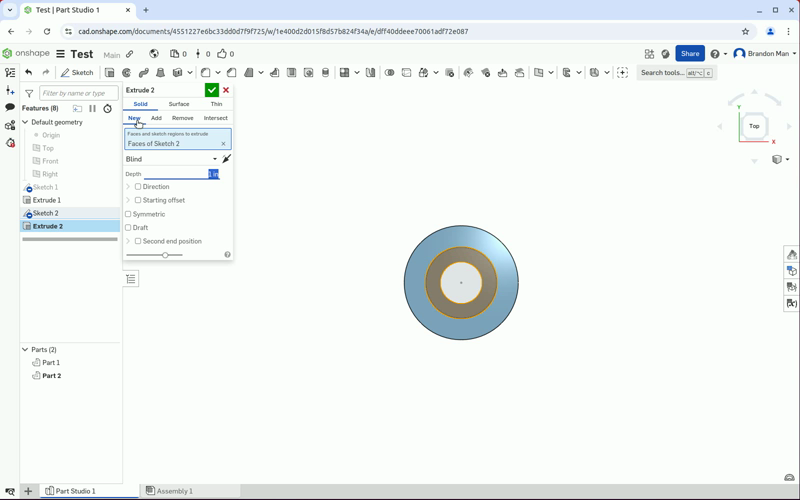
text(23.108)
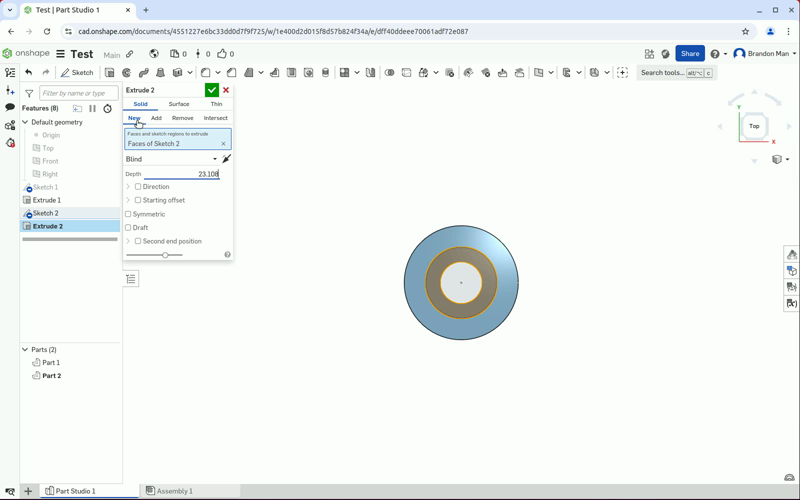
key(enter)
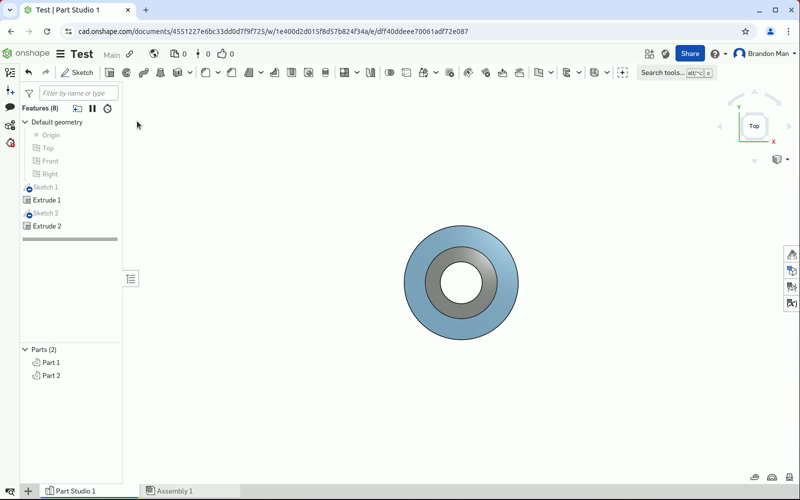
key(shift+h)
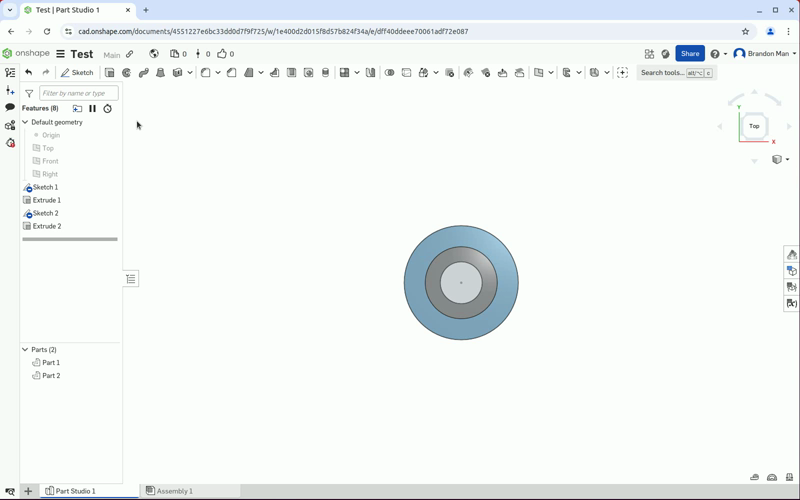
key(shift+h)
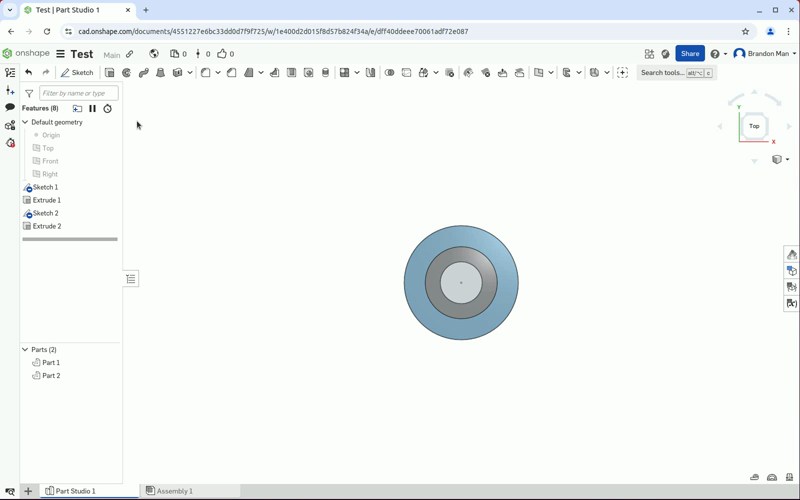
key(shift+7)
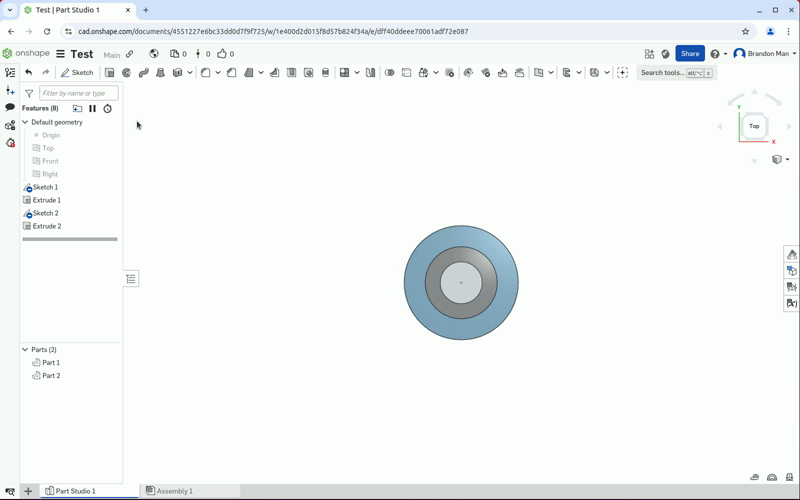
key(up, 3)
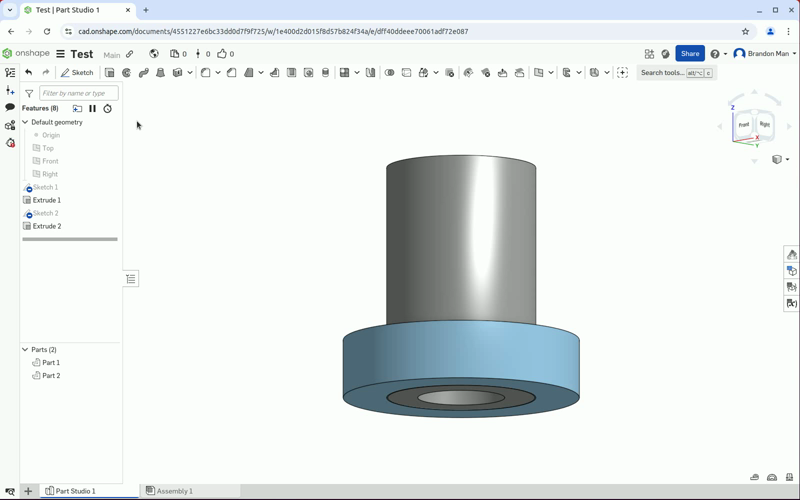
key(left, 3)
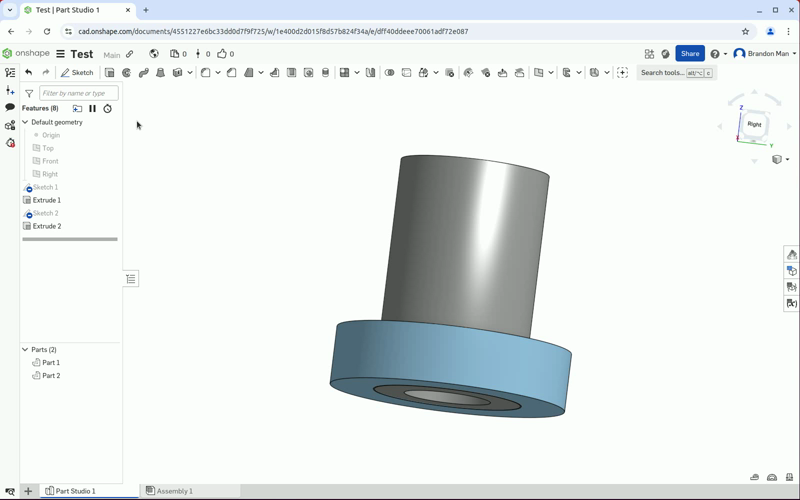
key(right, 3)
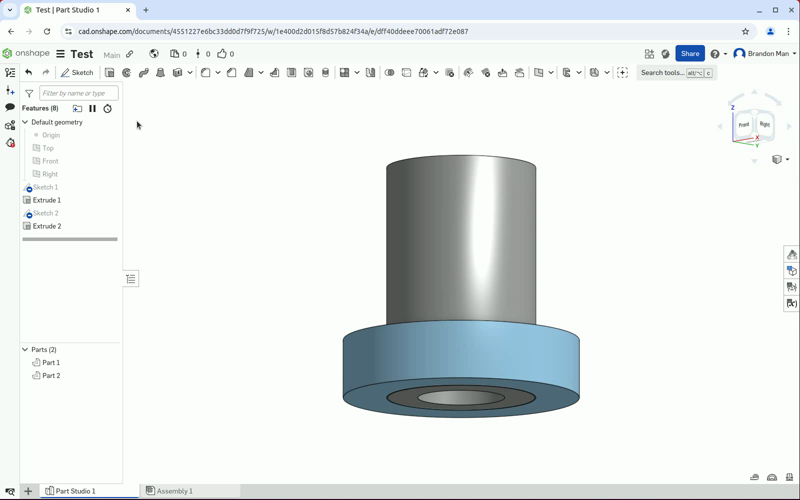
key(down, 3)
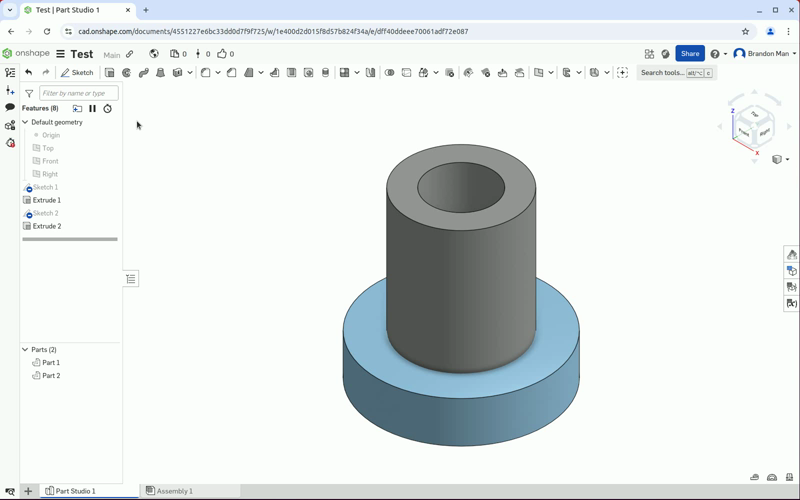
mouse_move(73, 189)
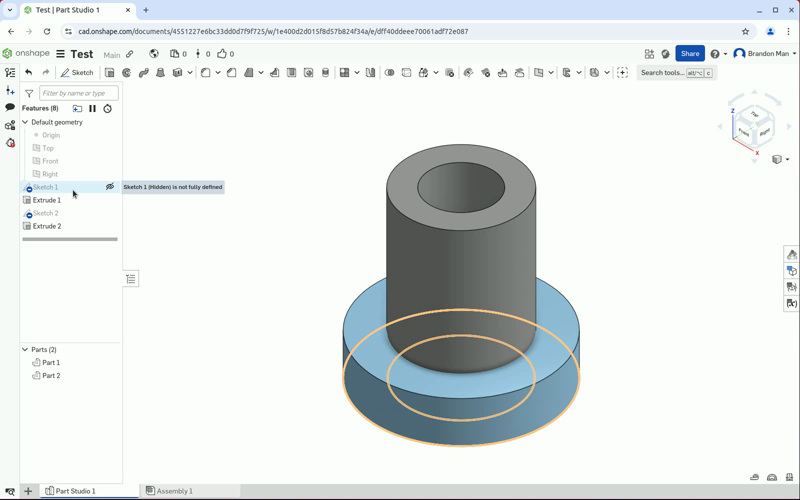
click(73, 189)